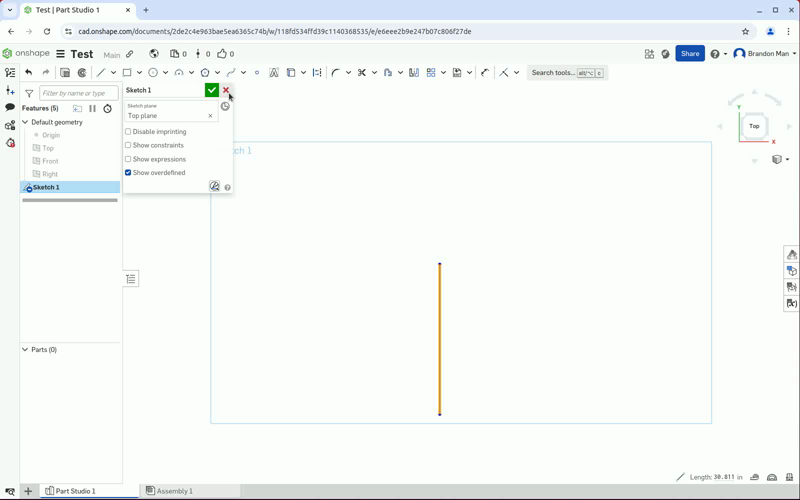
key(shift+h)
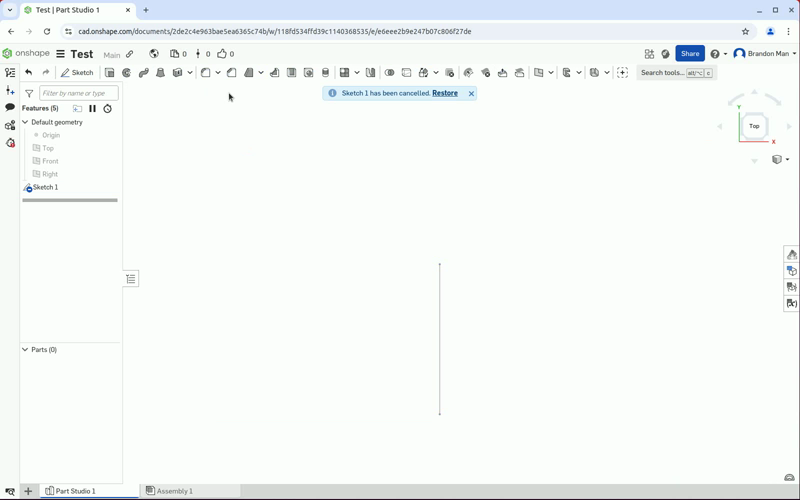
key(shift+s)
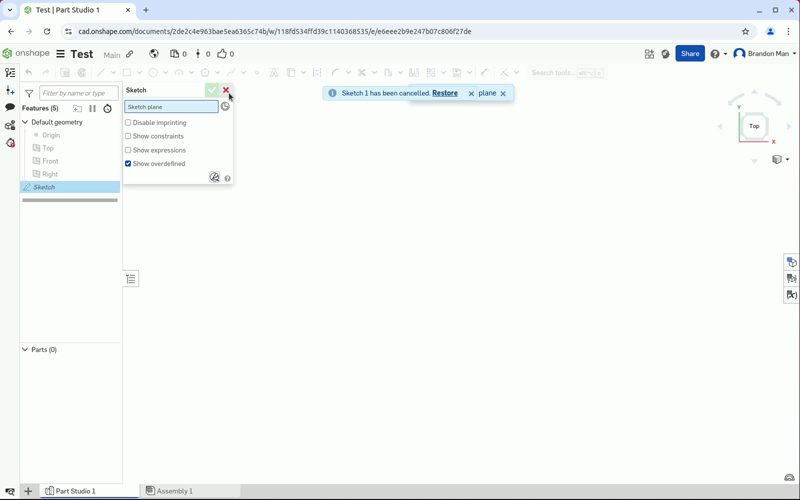
mouse_move(73, 150)
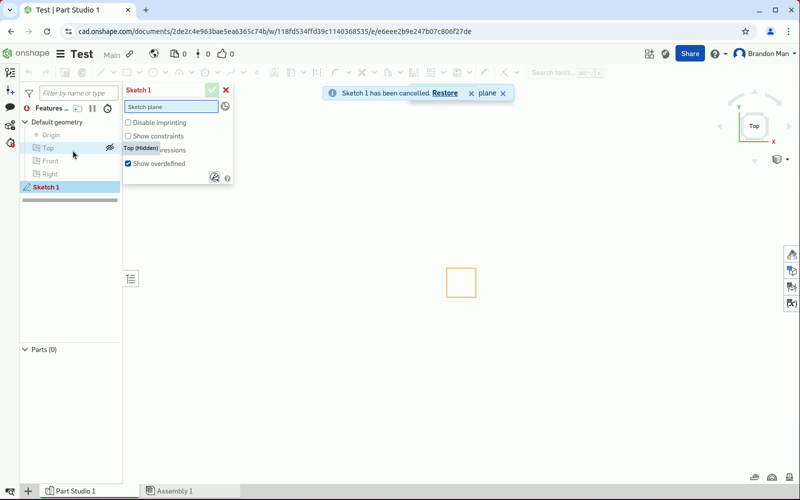
click(73, 150)
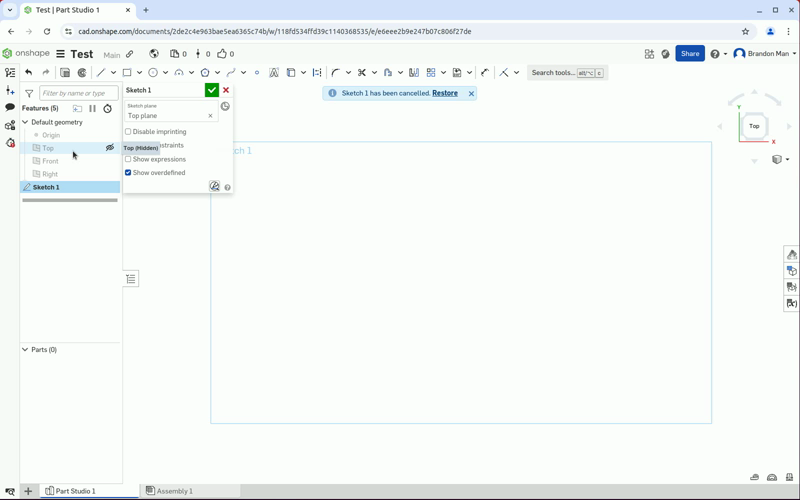
mouse_move(73, 352)
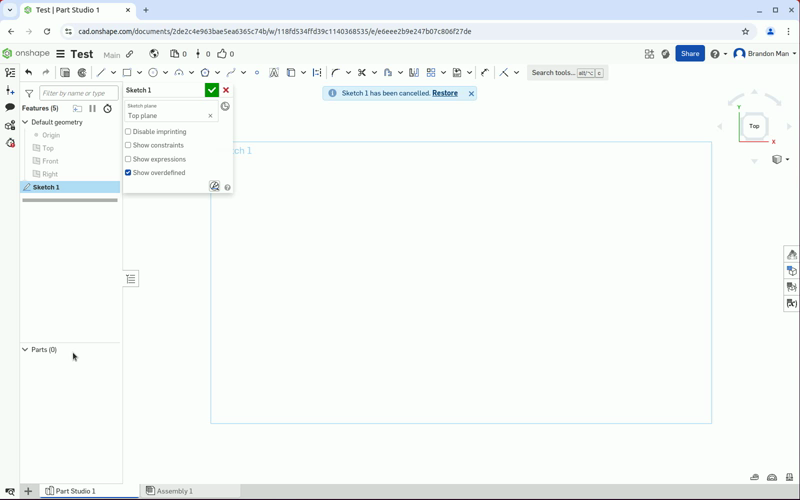
key(y)
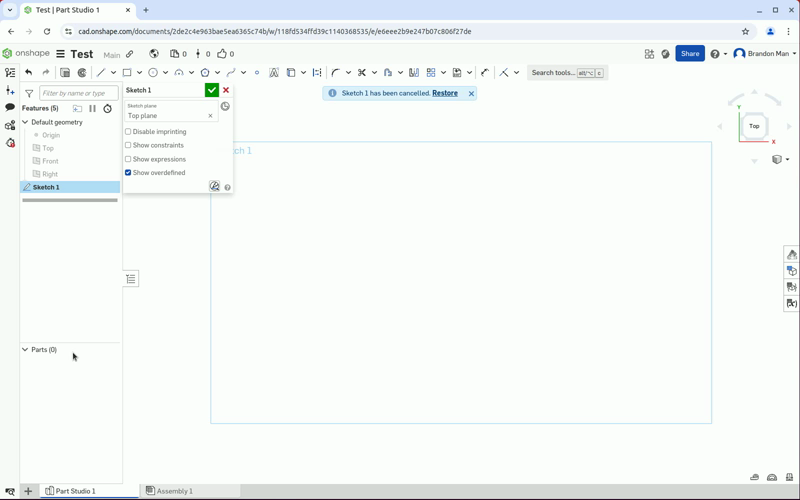
key(c)
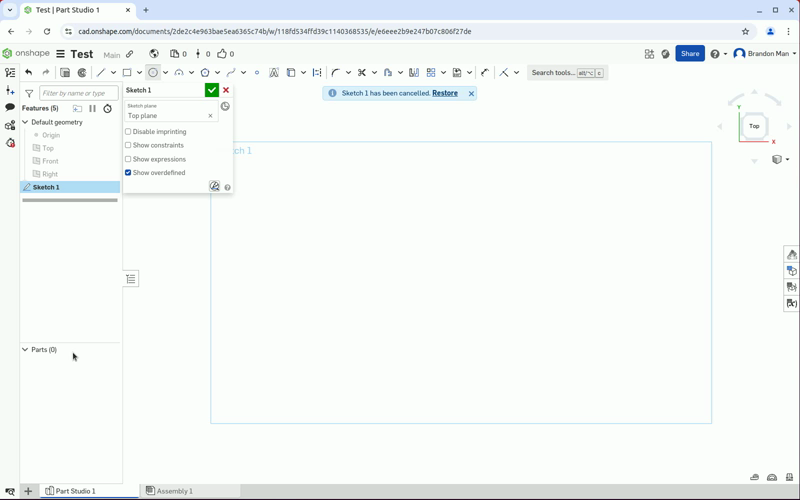
key_down(shift)
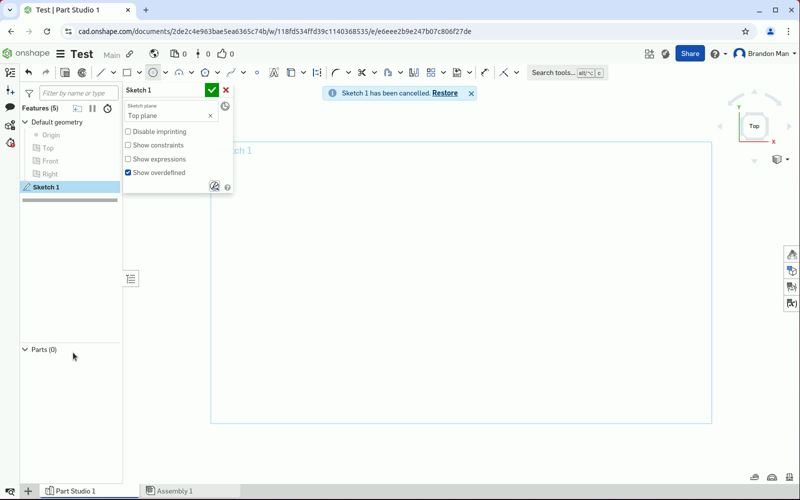
mouse_move(460, 282)
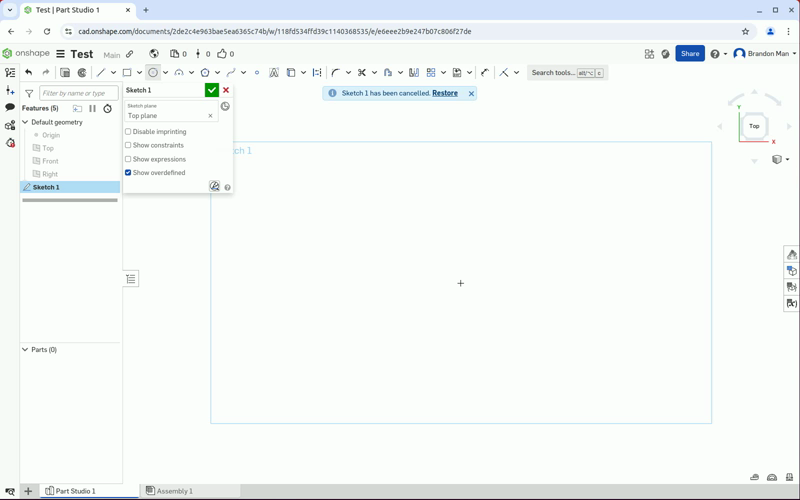
click(460, 282)
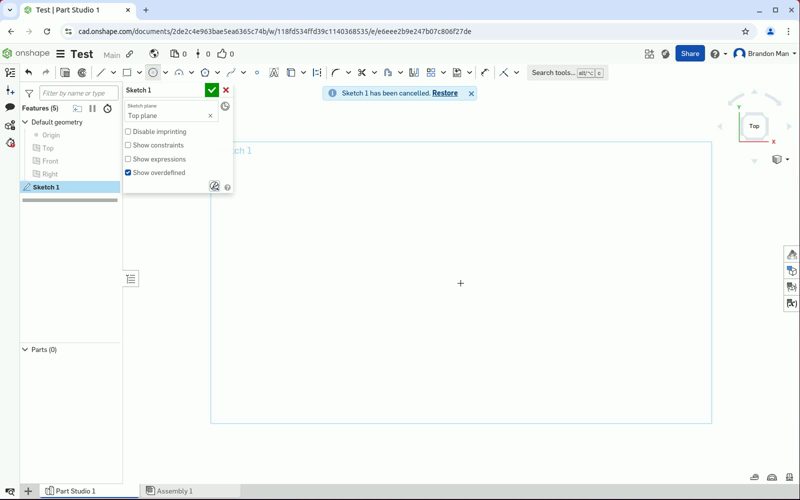
key_up(shift)
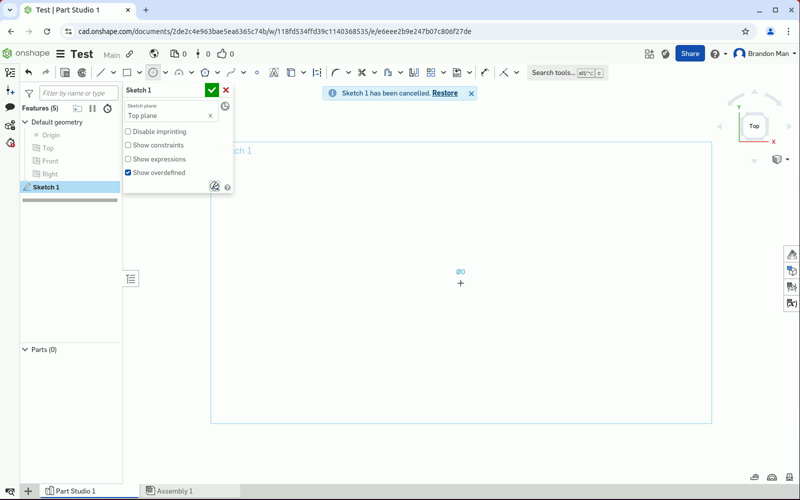
mouse_move(480, 282)
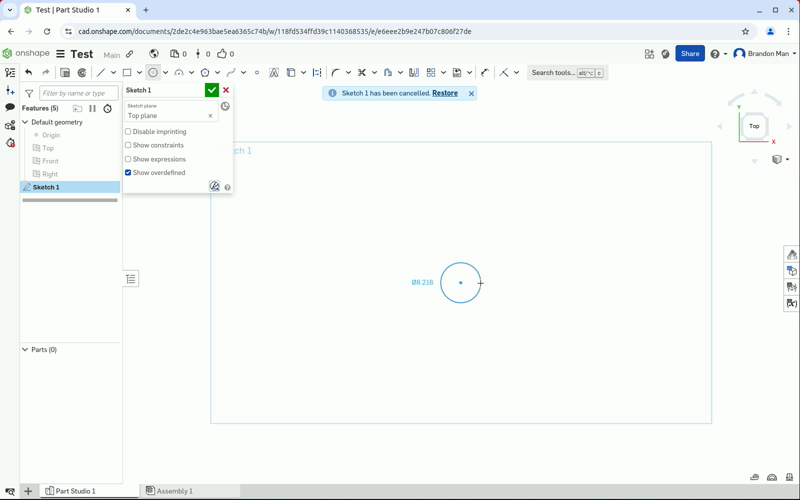
click(480, 282)
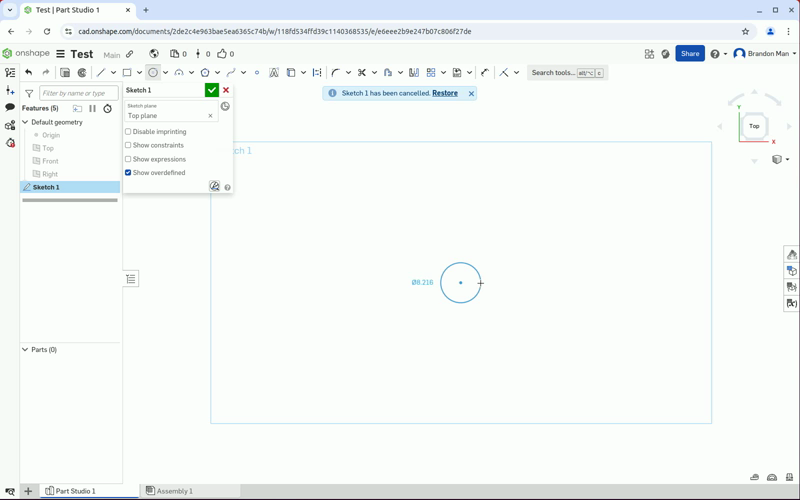
key(esc)
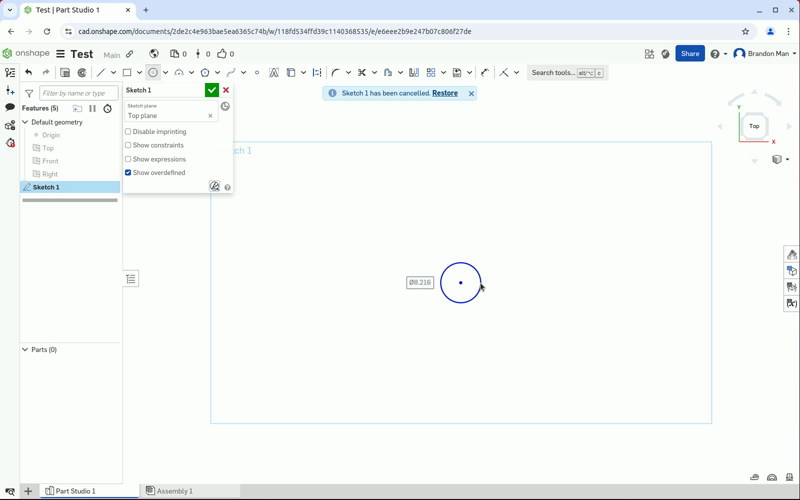
mouse_move(461, 274)
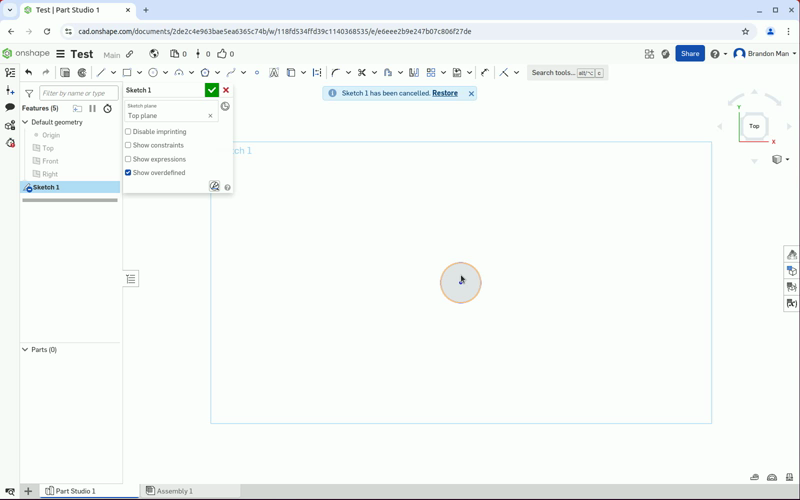
scroll(6)
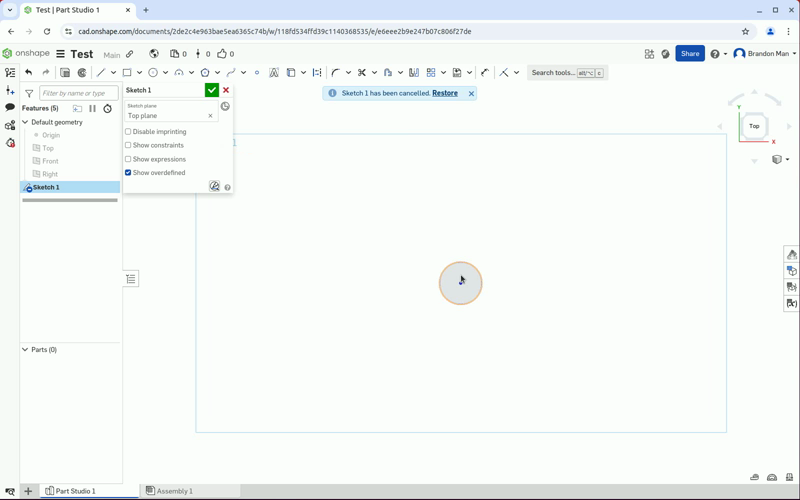
scroll(6)
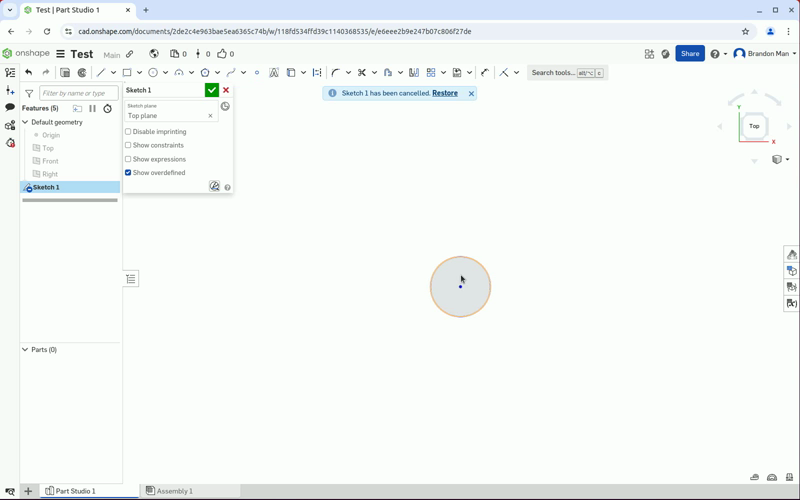
scroll(6)
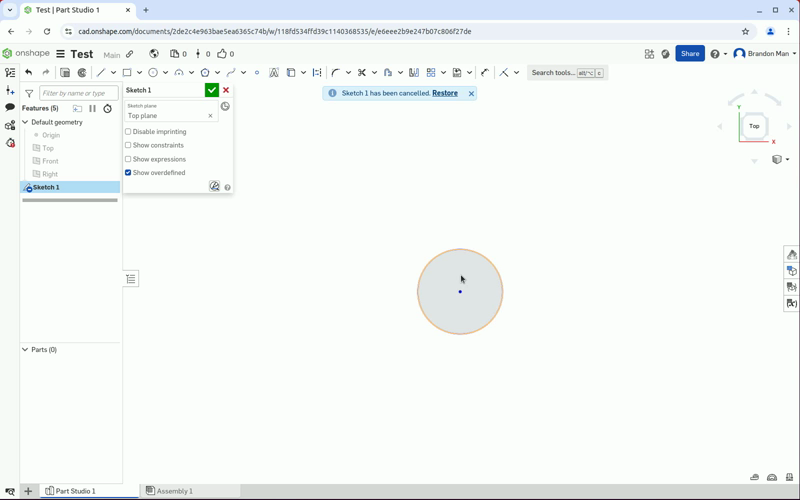
scroll(6)
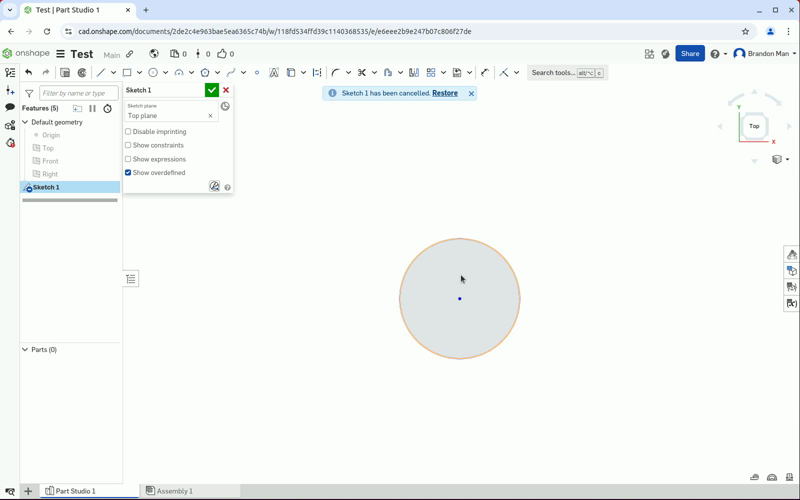
scroll(6)
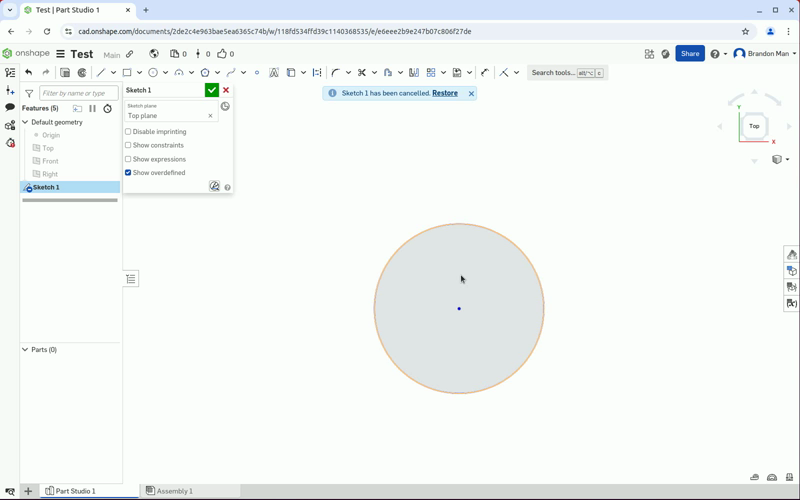
scroll(6)
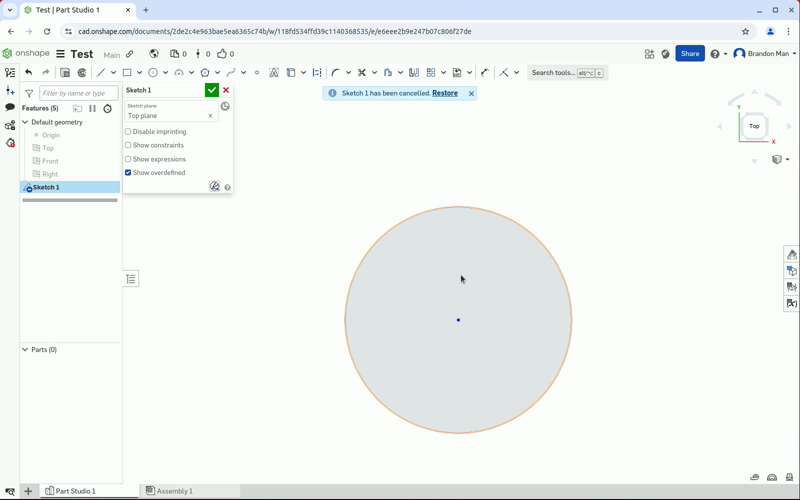
scroll(6)
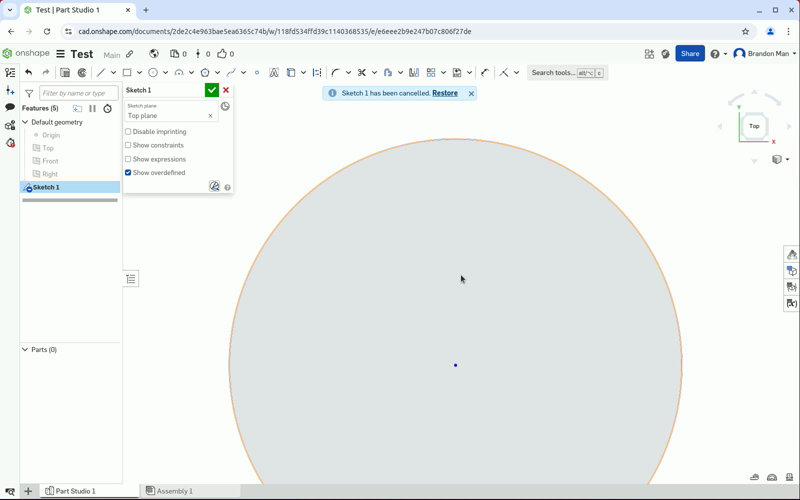
click(461, 274)
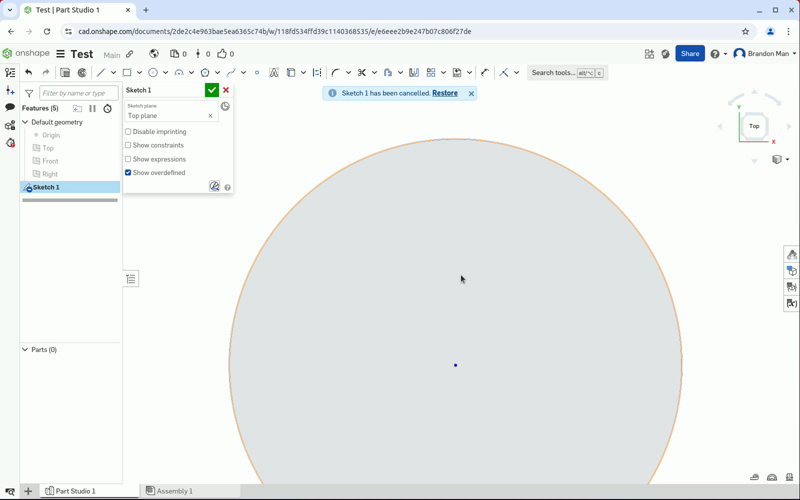
scroll(-6)
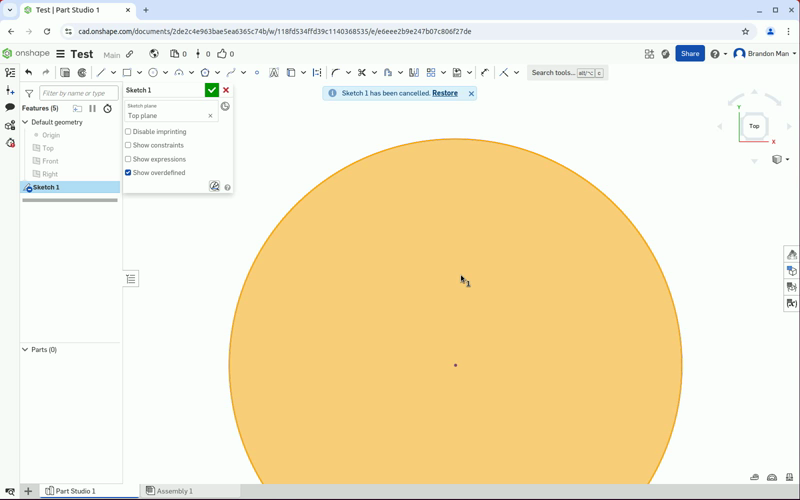
scroll(-6)
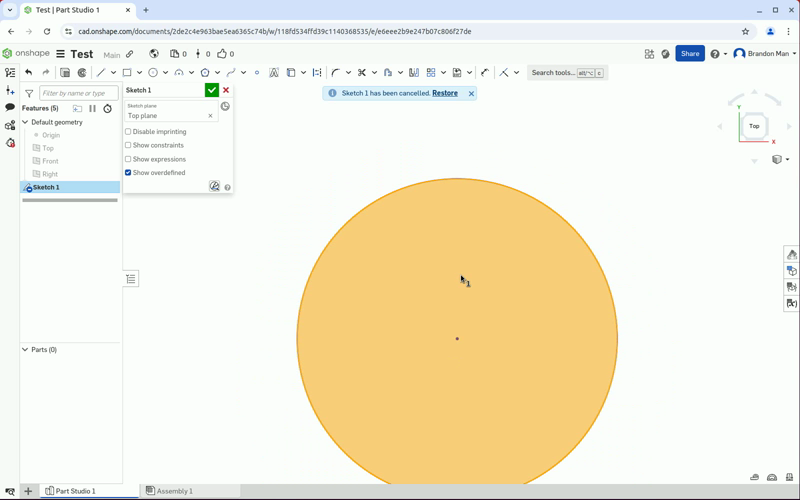
scroll(-6)
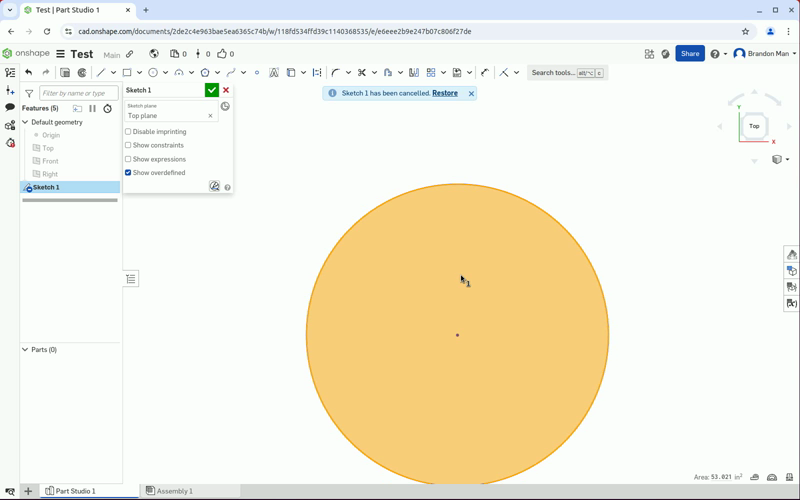
scroll(-6)
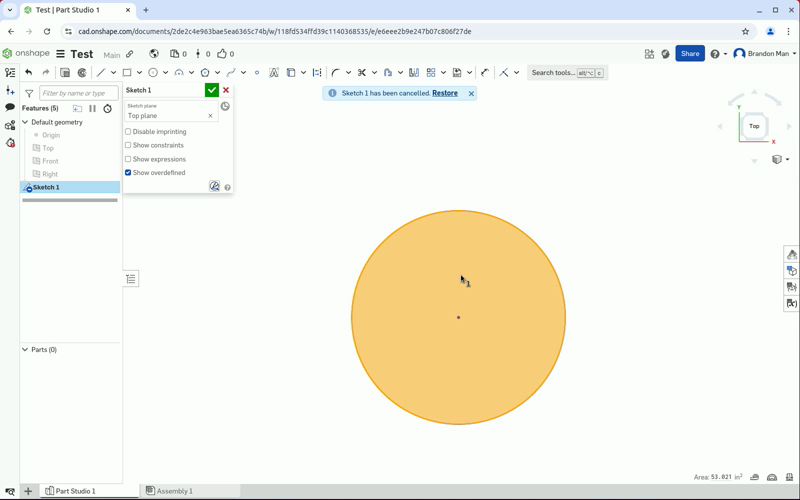
scroll(-6)
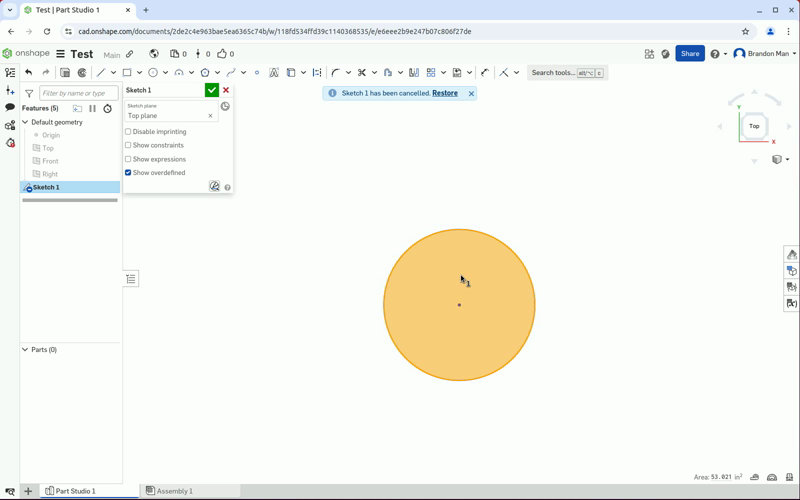
scroll(-6)
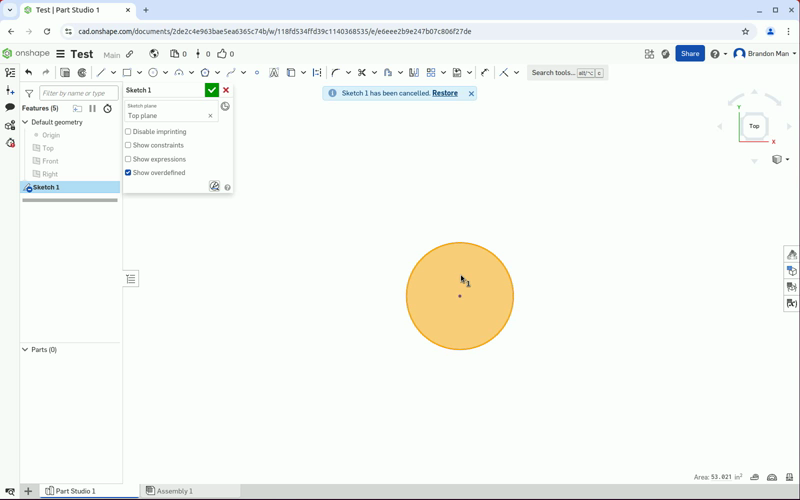
scroll(-6)
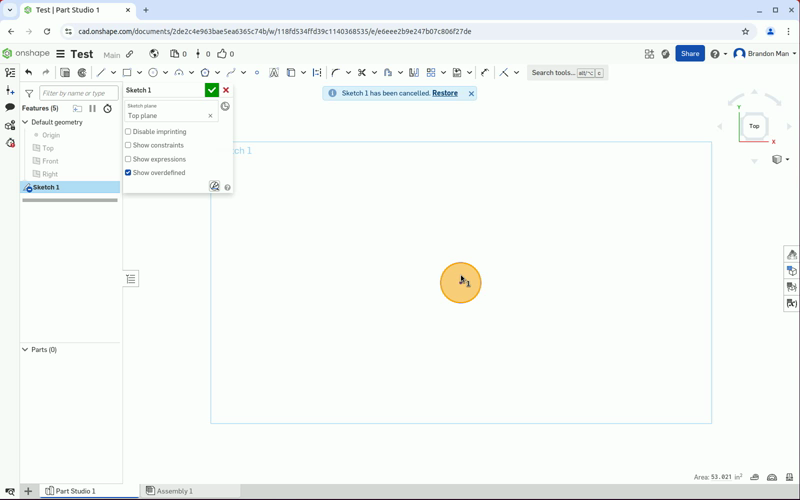
mouse_move(73, 352)
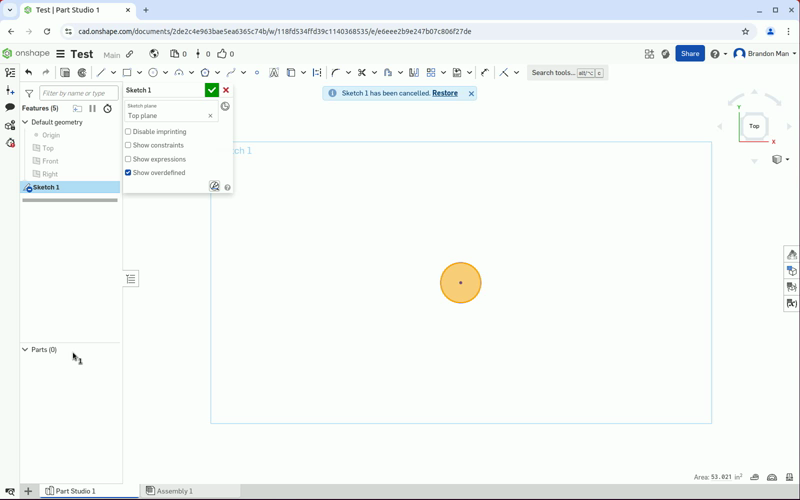
key(shift+y)
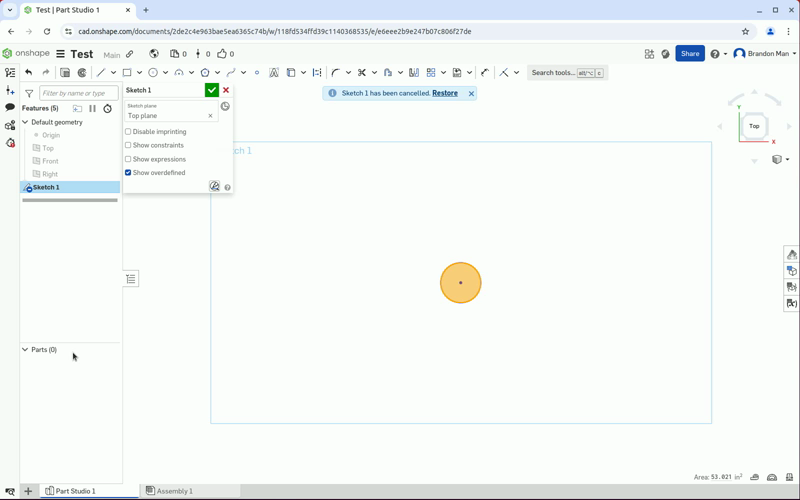
key(shift+e)
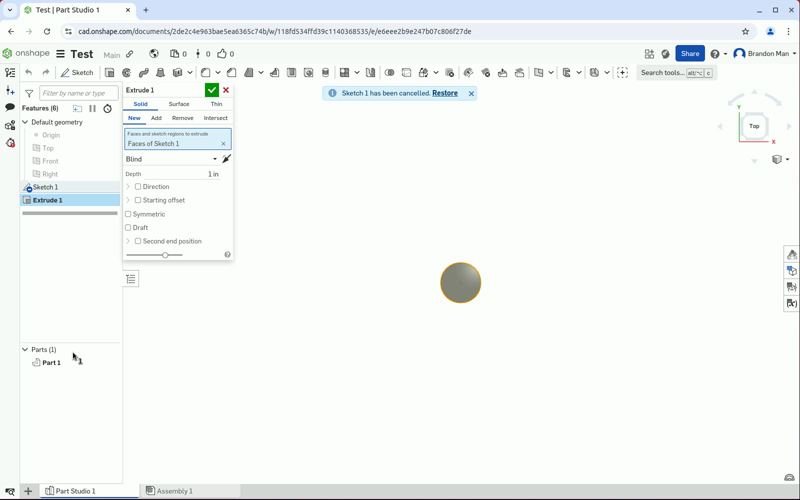
mouse_move(143, 106)
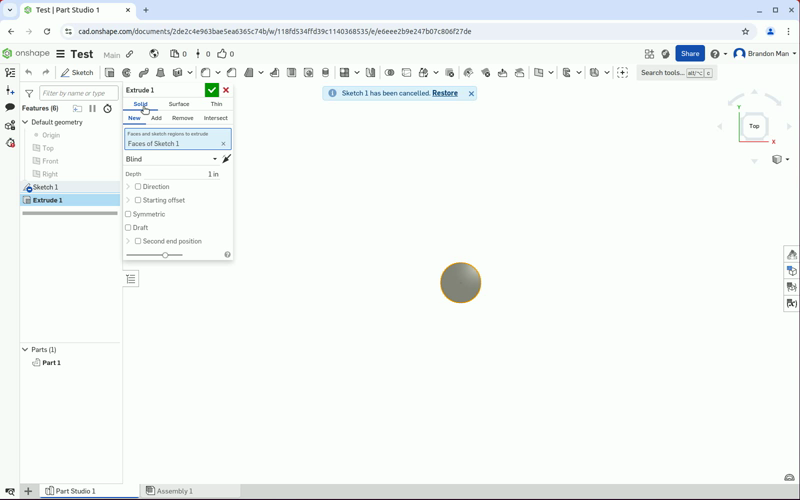
click(143, 106)
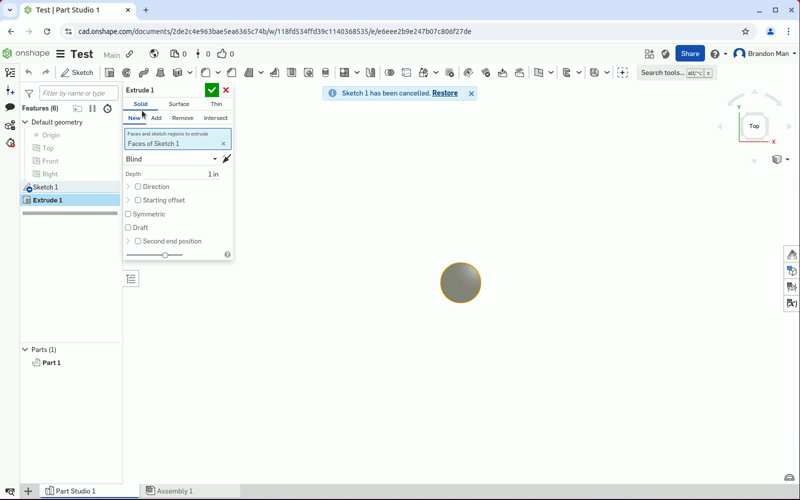
mouse_move(137, 120)
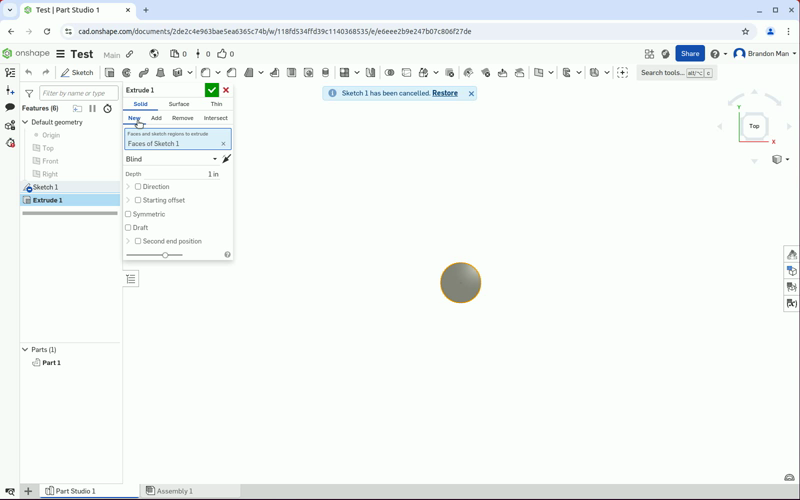
click(137, 120)
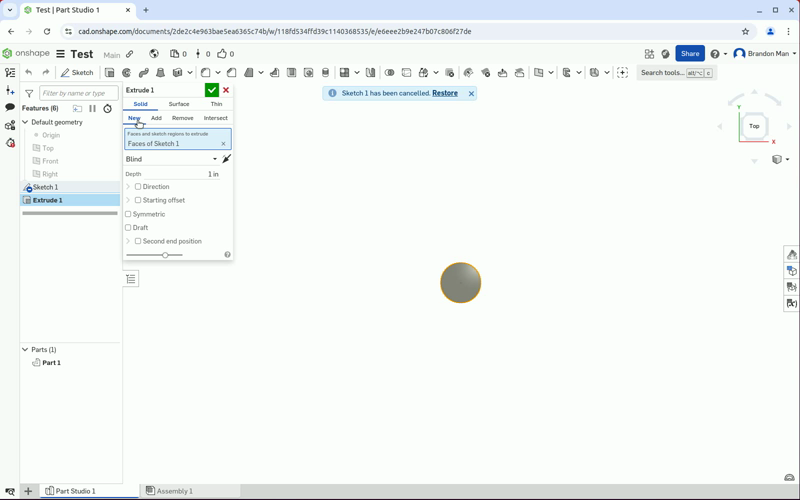
key(tab, 4)
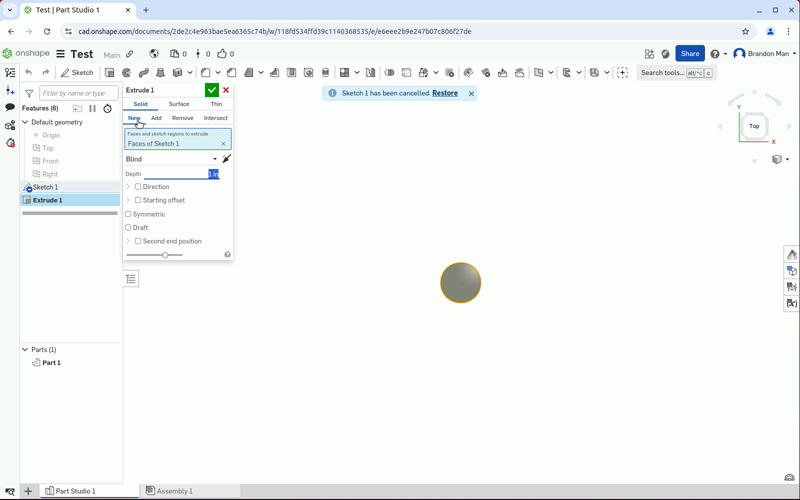
text(23.108)
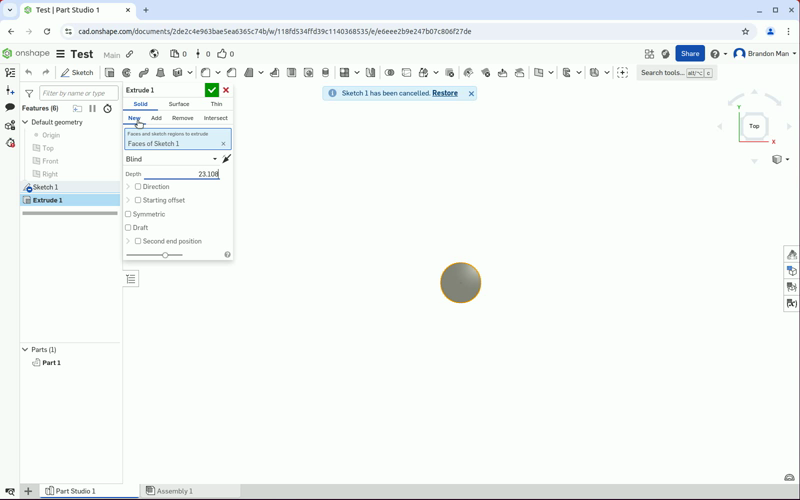
key(enter)
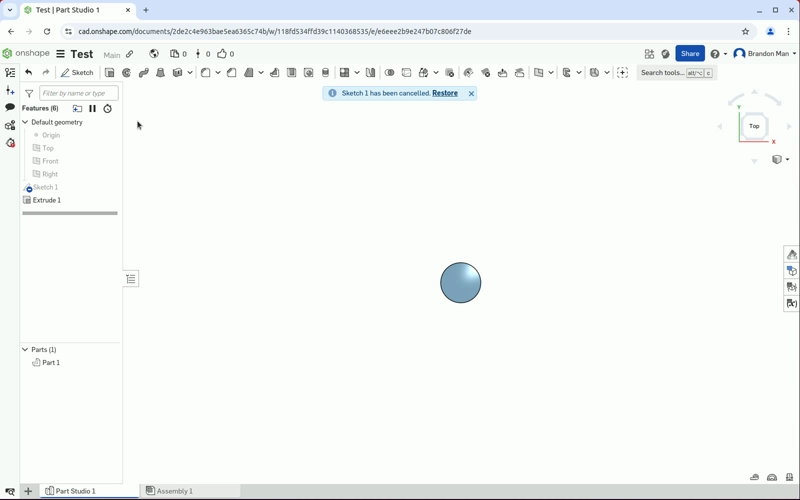
key(shift+h)
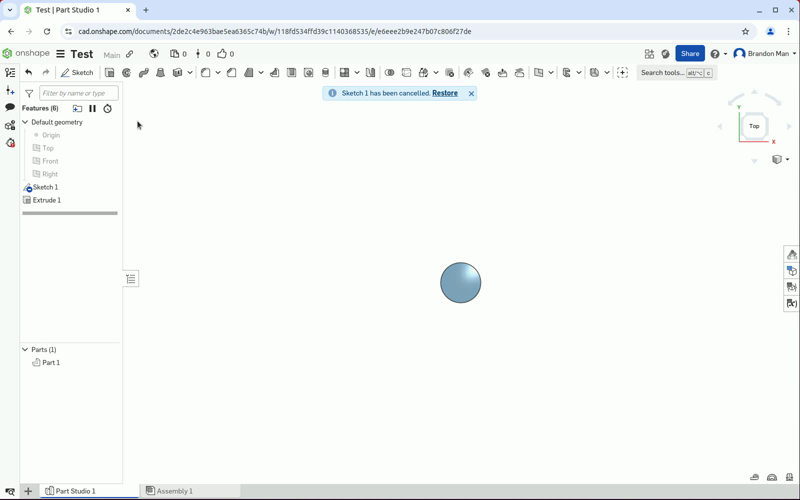
key(shift+h)
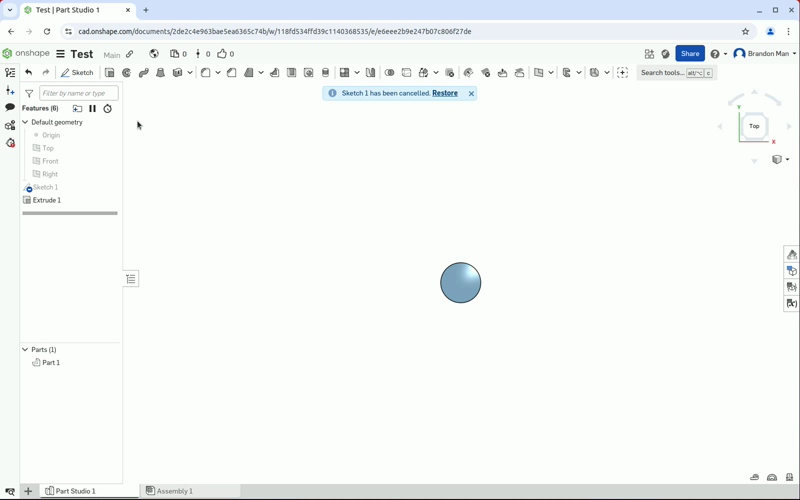
mouse_move(73, 189)
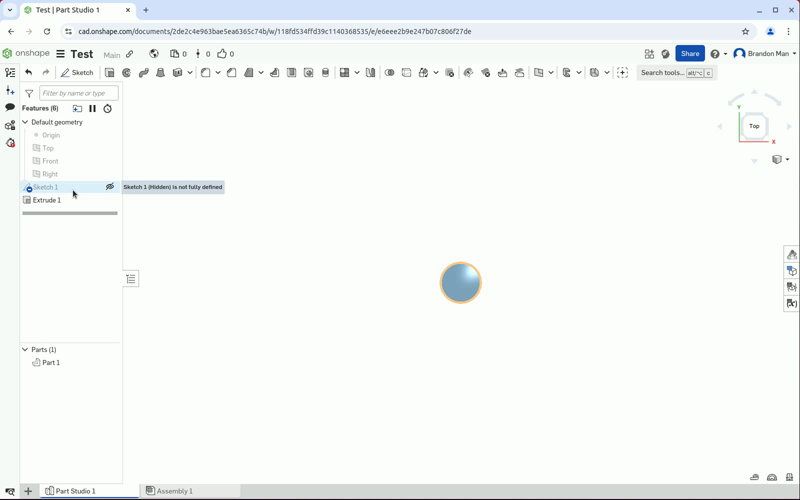
click(73, 189)
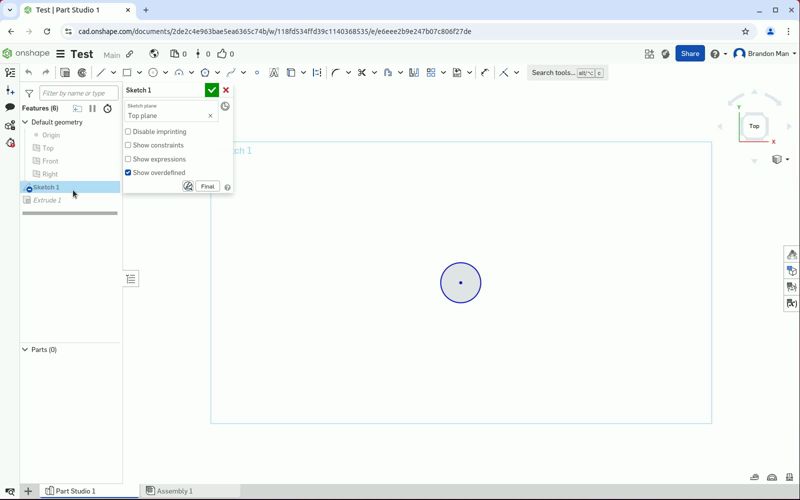
mouse_move(229, 92)
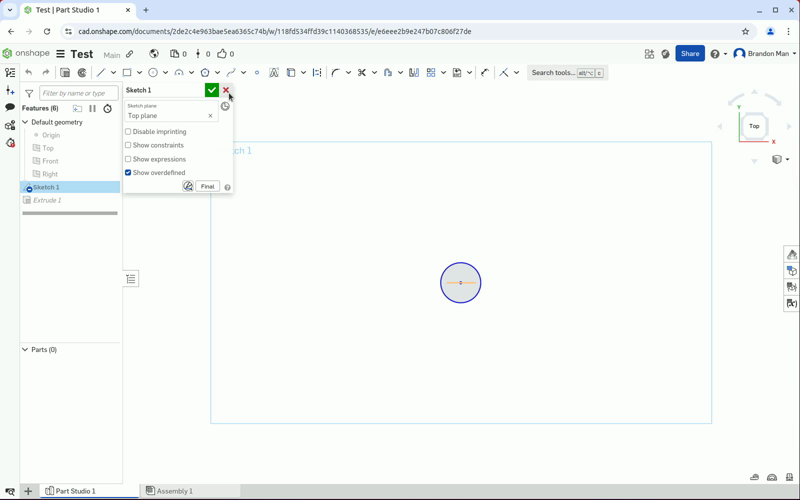
click(229, 92)
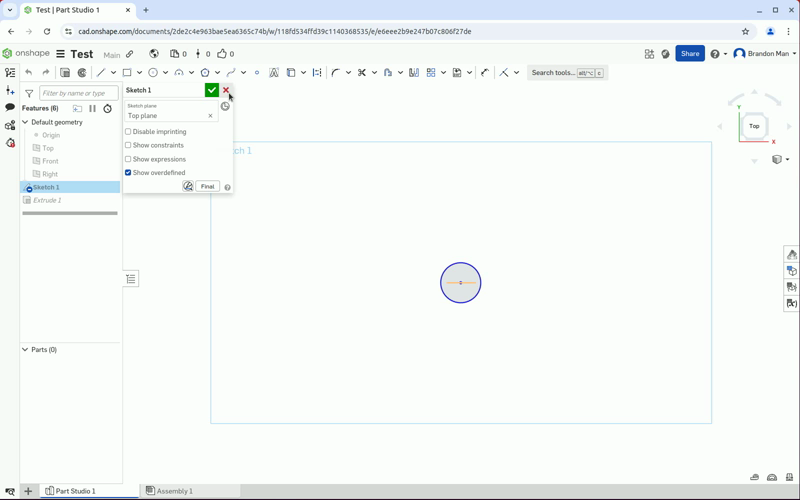
key(shift+s)
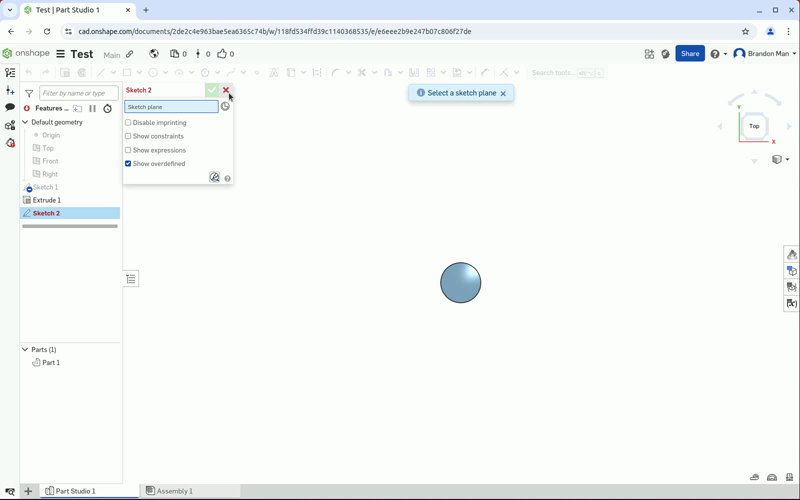
mouse_move(73, 150)
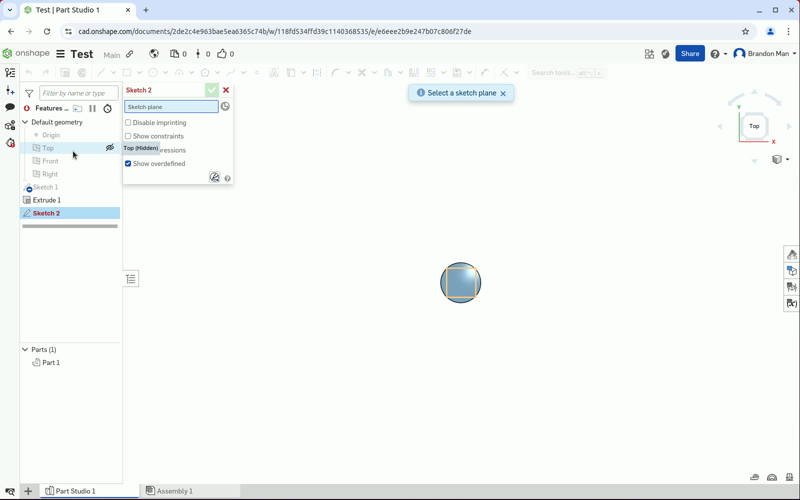
click(73, 150)
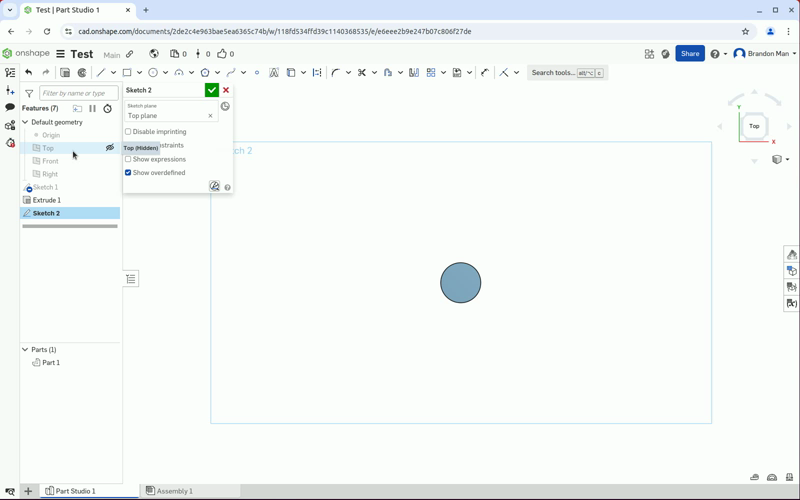
mouse_move(73, 352)
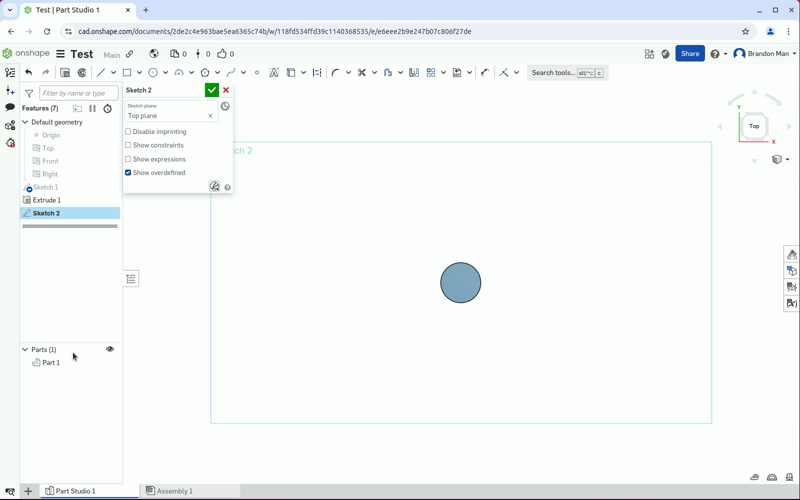
key(y)
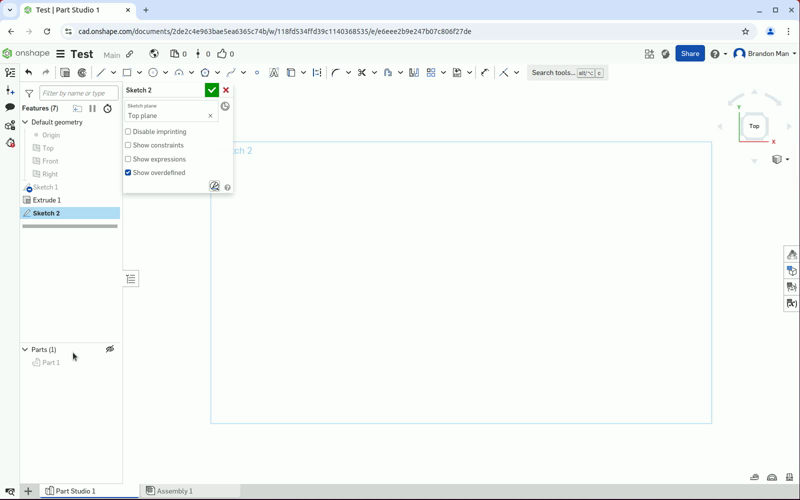
key(c)
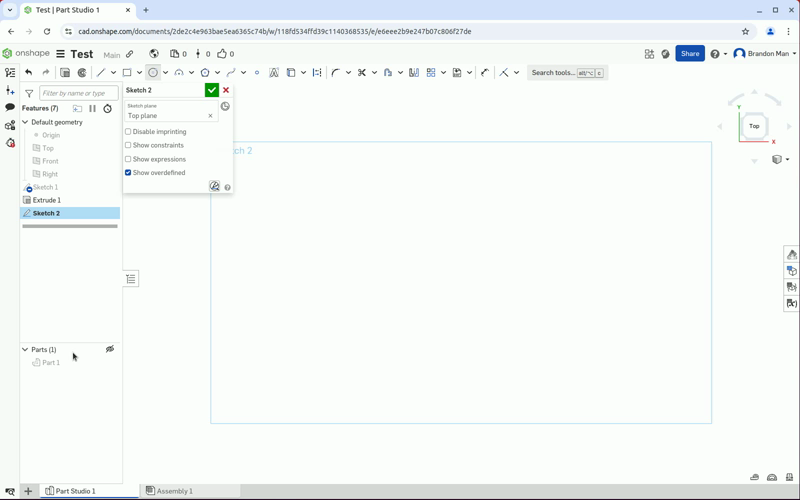
key_down(shift)
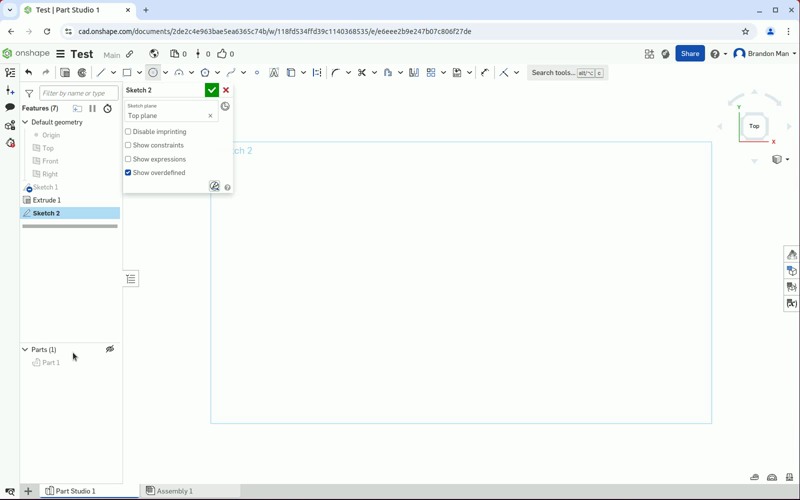
mouse_move(461, 282)
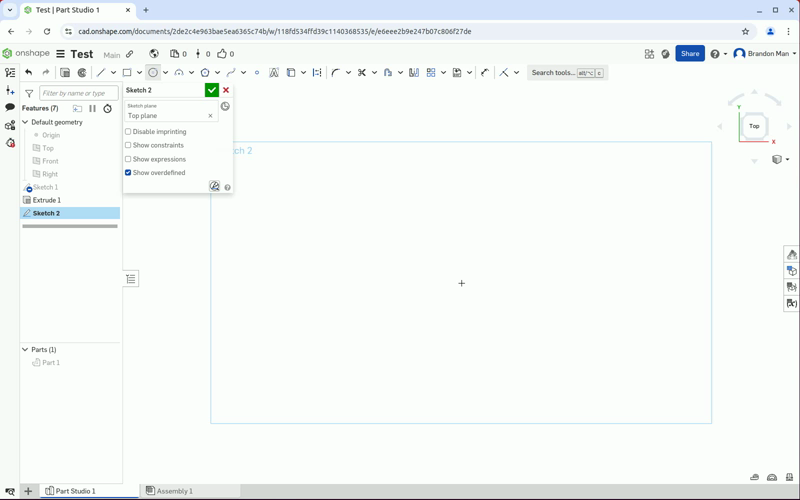
click(461, 282)
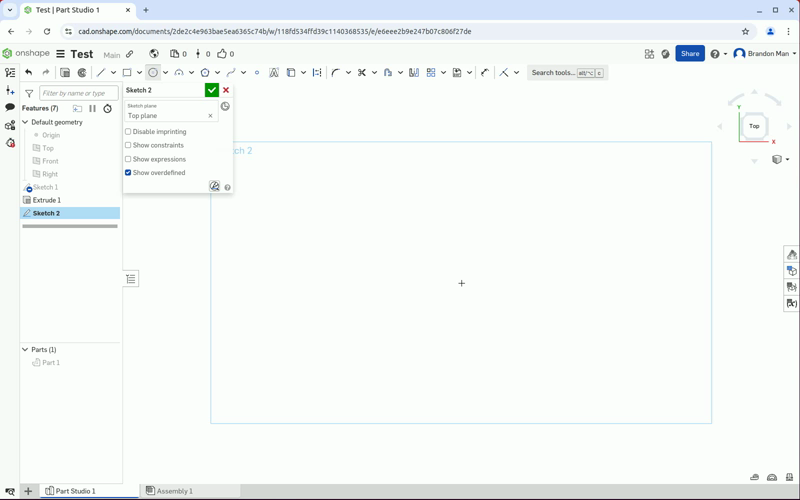
key_up(shift)
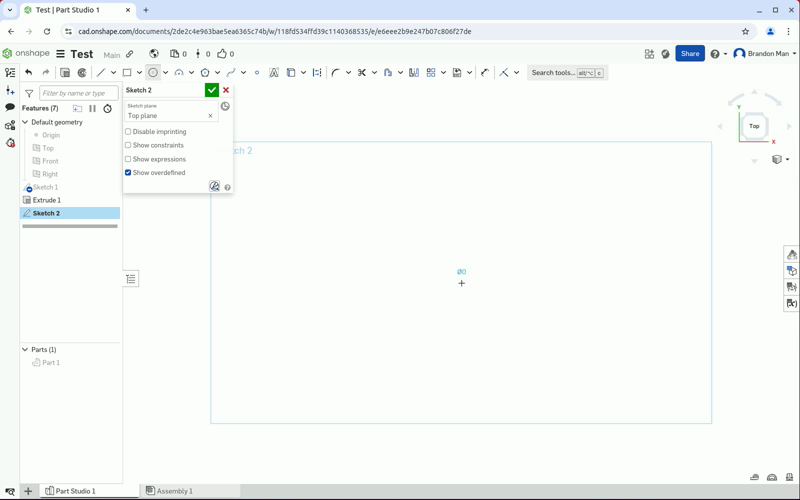
mouse_move(518, 282)
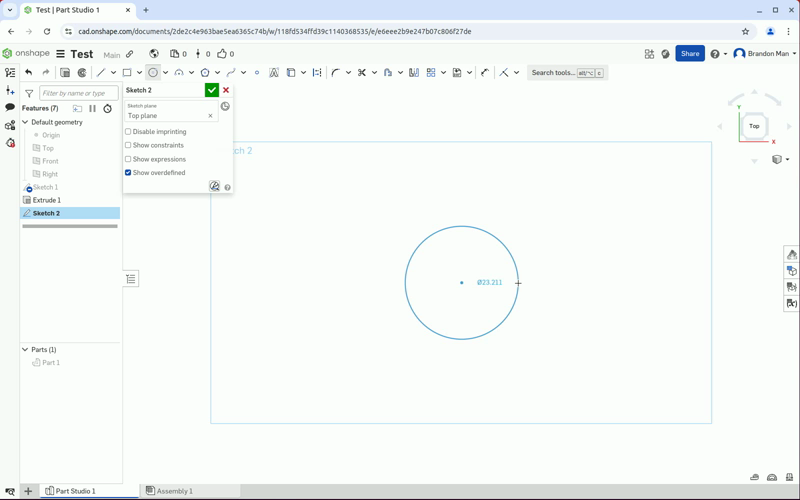
click(518, 282)
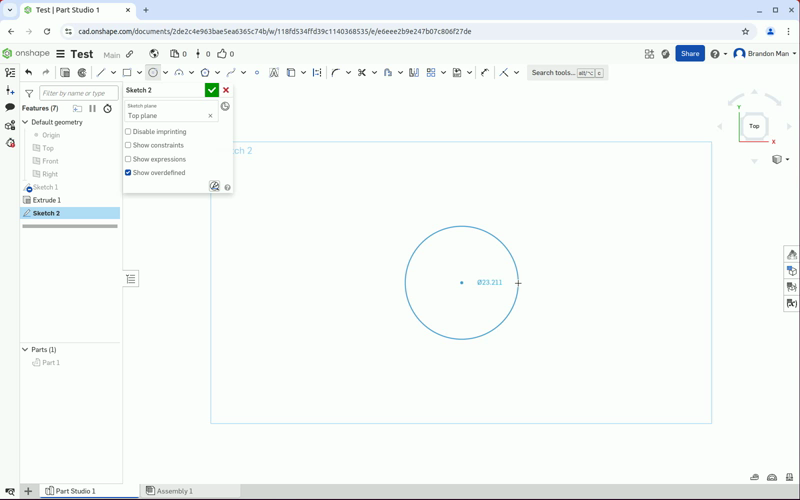
key(esc)
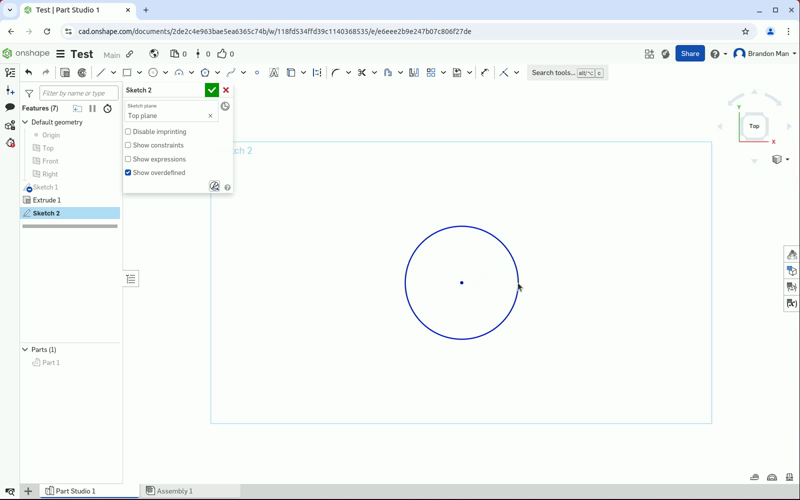
mouse_move(477, 245)
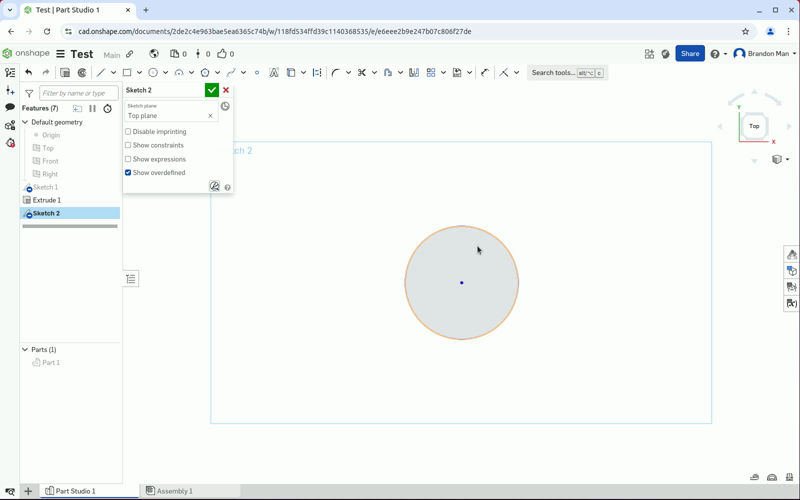
click(477, 245)
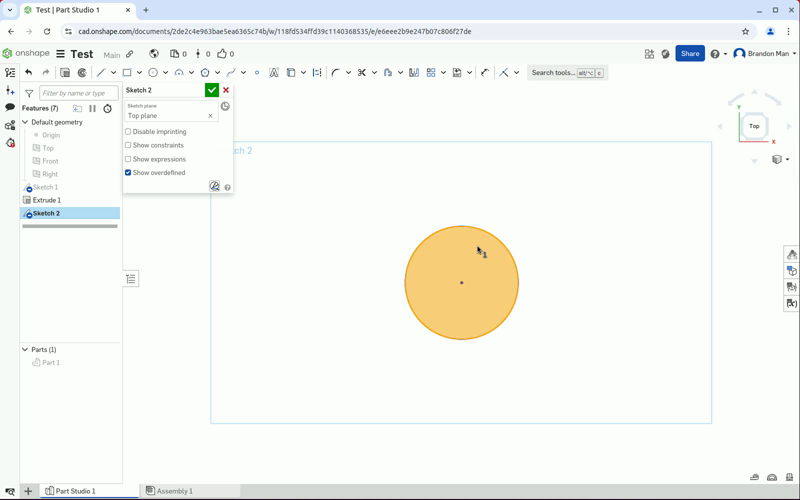
mouse_move(73, 352)
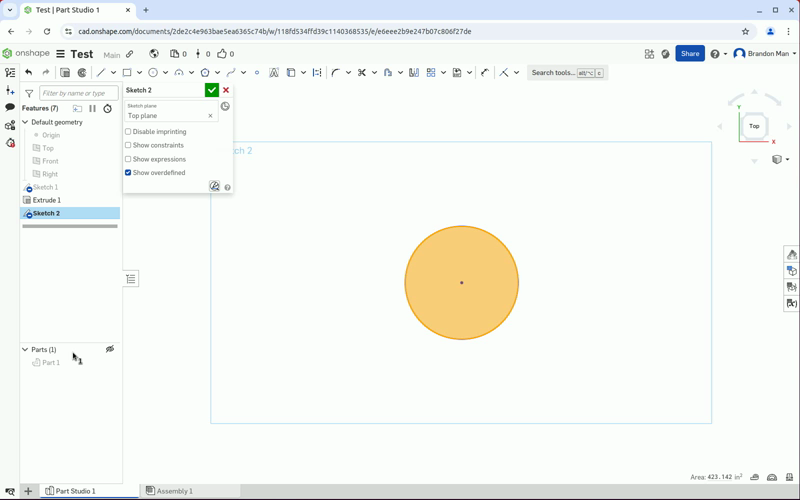
key(shift+y)
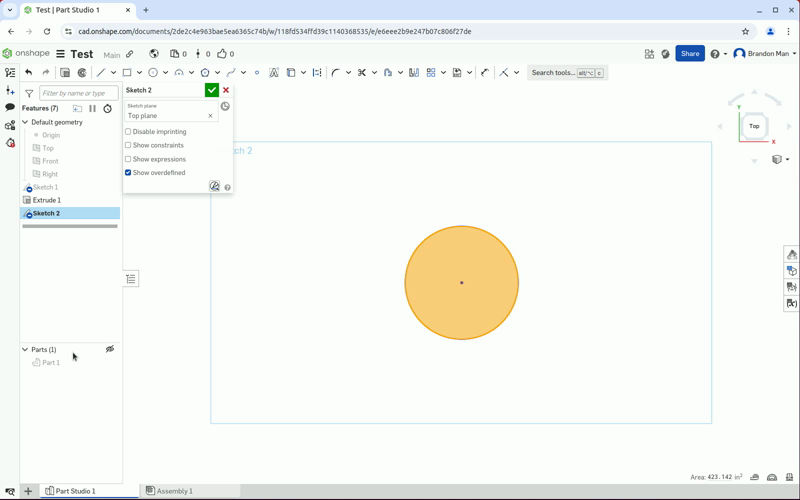
key(shift+e)
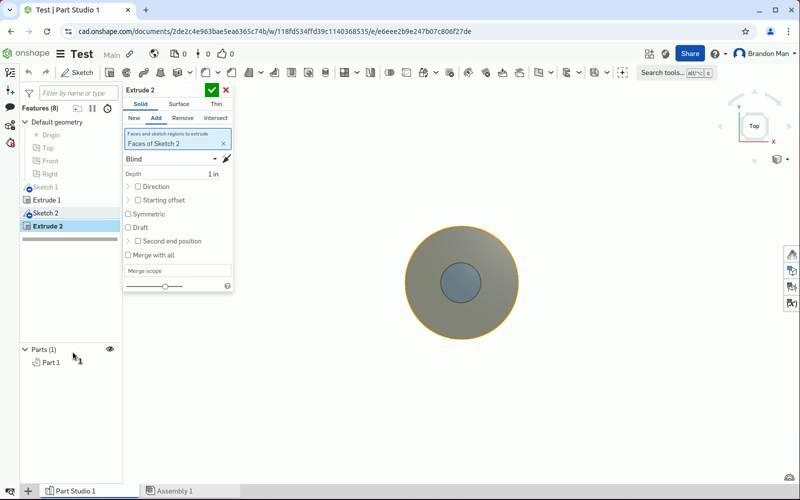
mouse_move(143, 106)
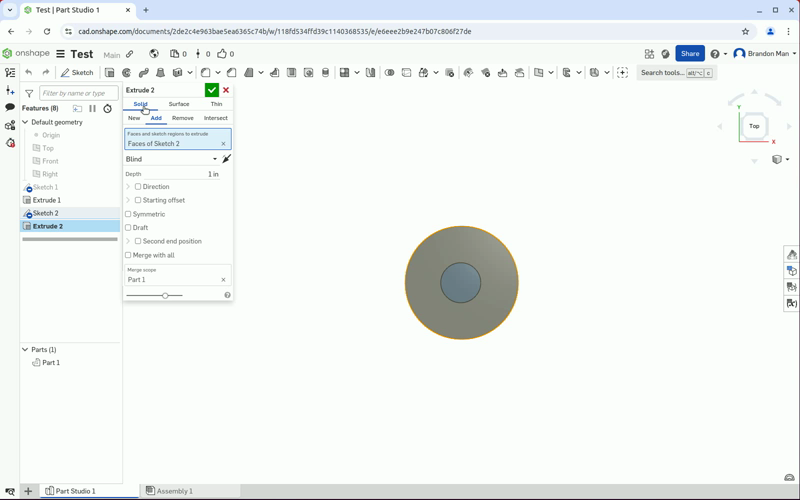
click(143, 106)
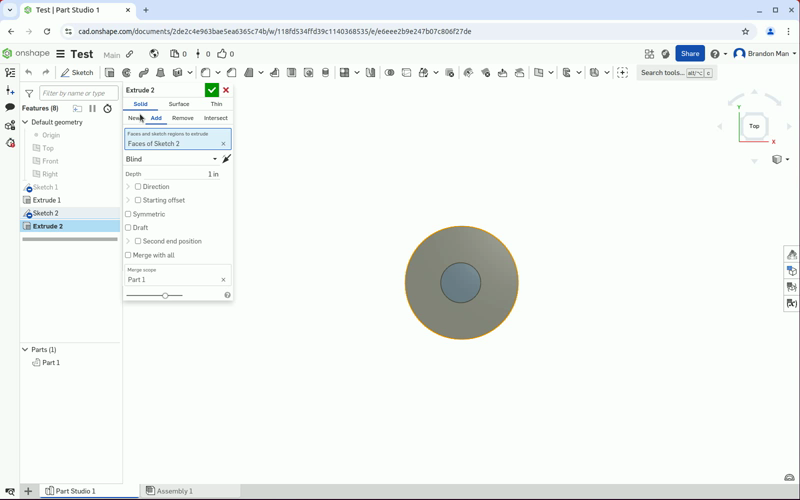
mouse_move(137, 120)
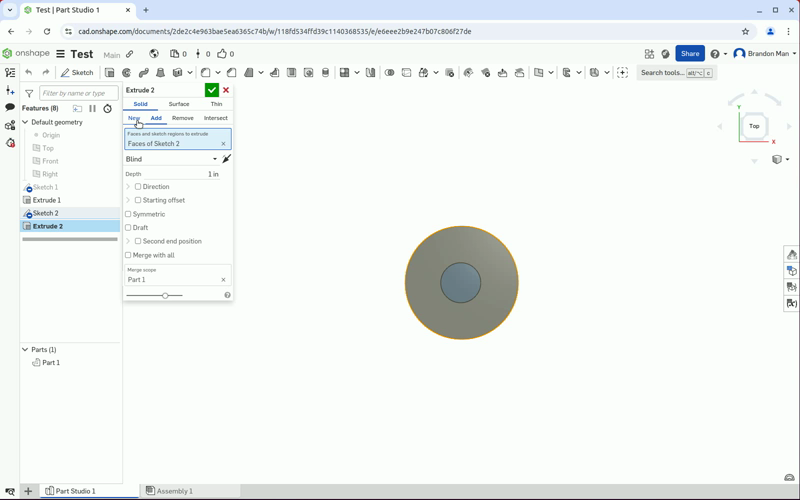
click(137, 120)
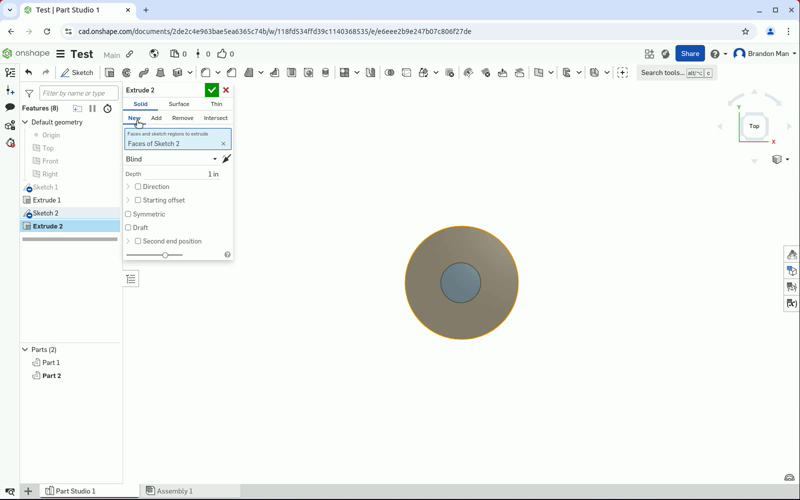
key(tab, 4)
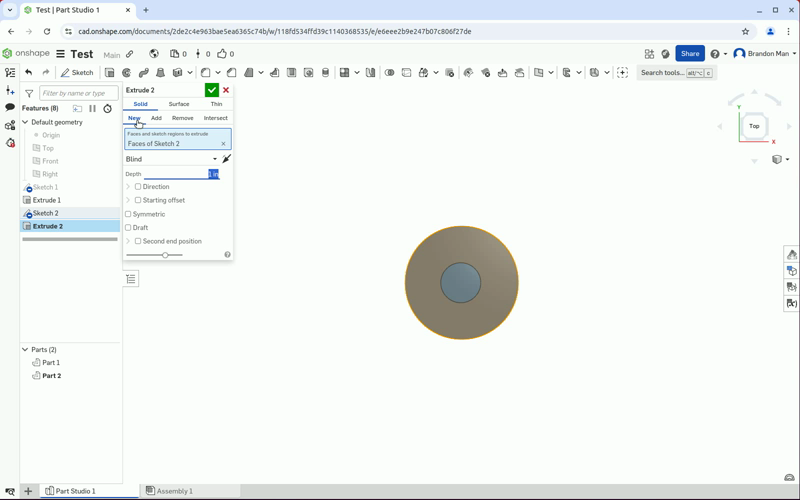
text(-11.795)
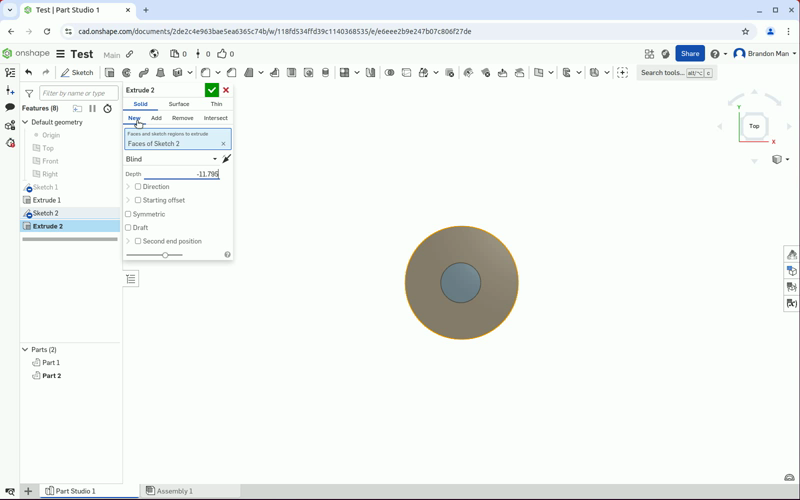
key(enter)
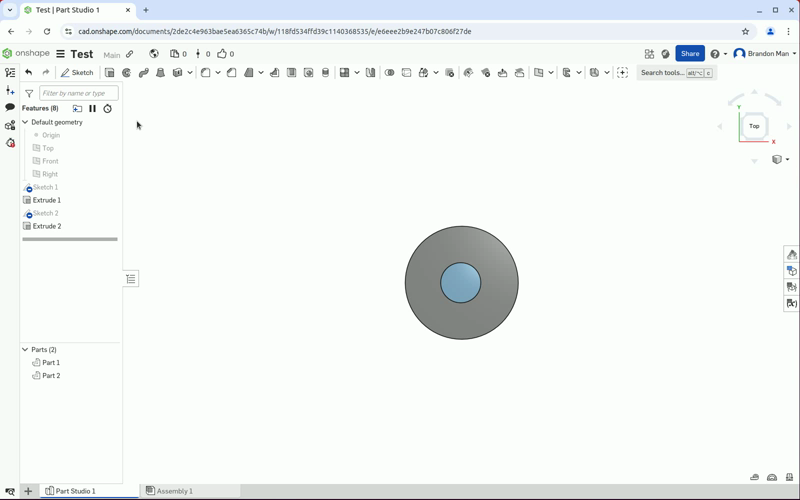
key(shift+h)
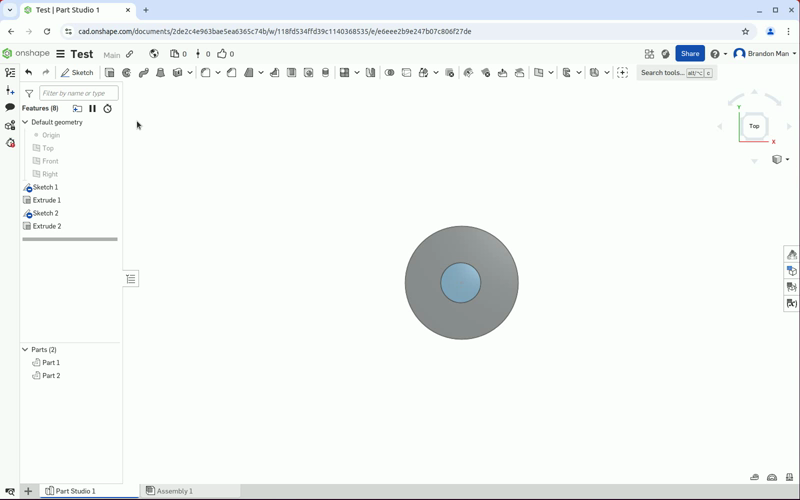
key(shift+h)
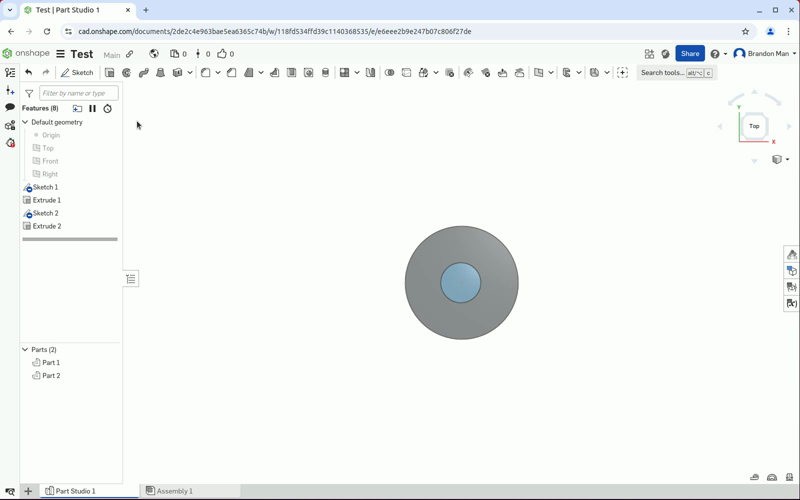
key(shift+7)
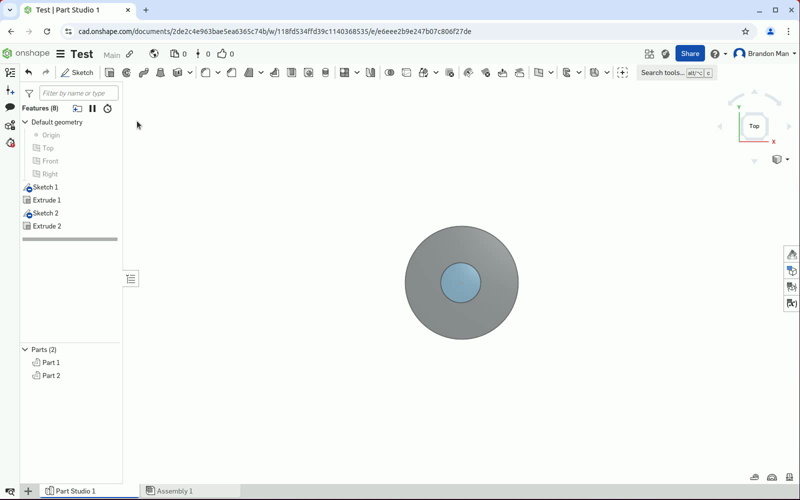
key(up, 3)
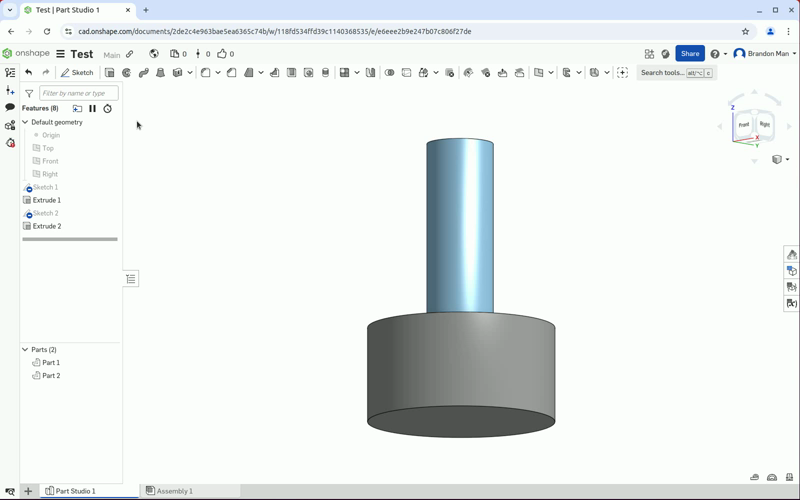
key(left, 3)
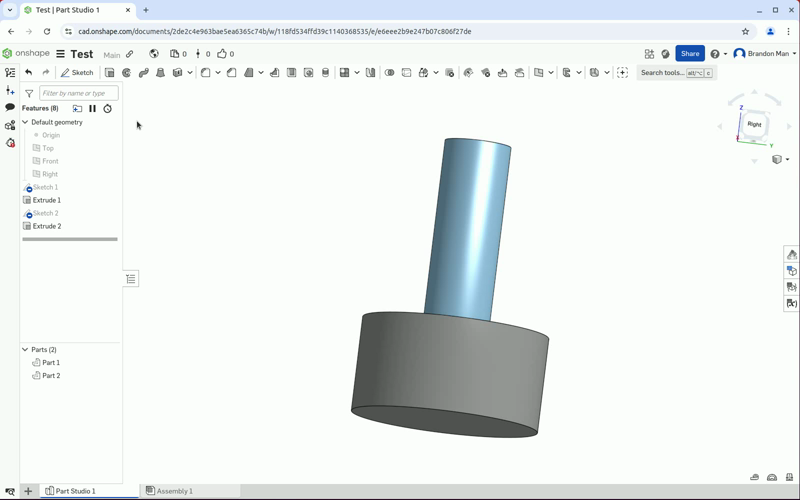
key(right, 3)
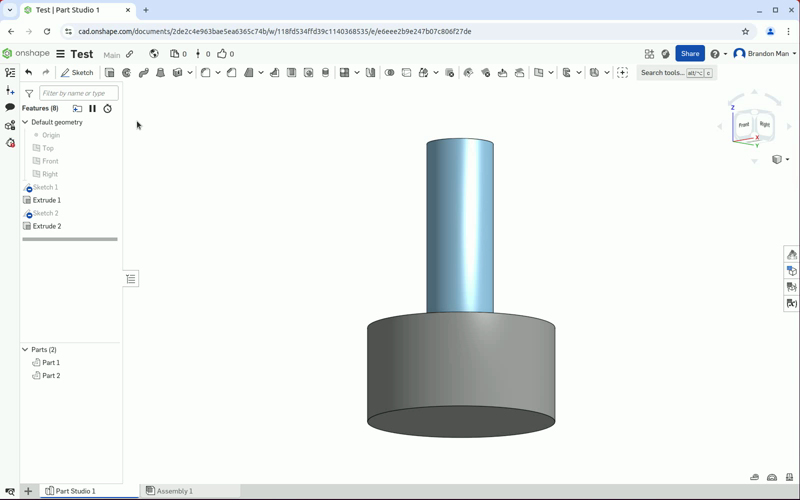
key(down, 3)
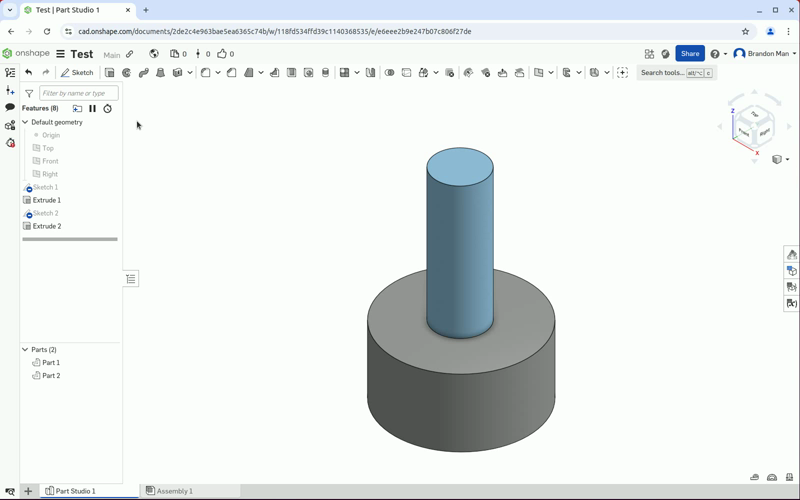
mouse_move(73, 189)
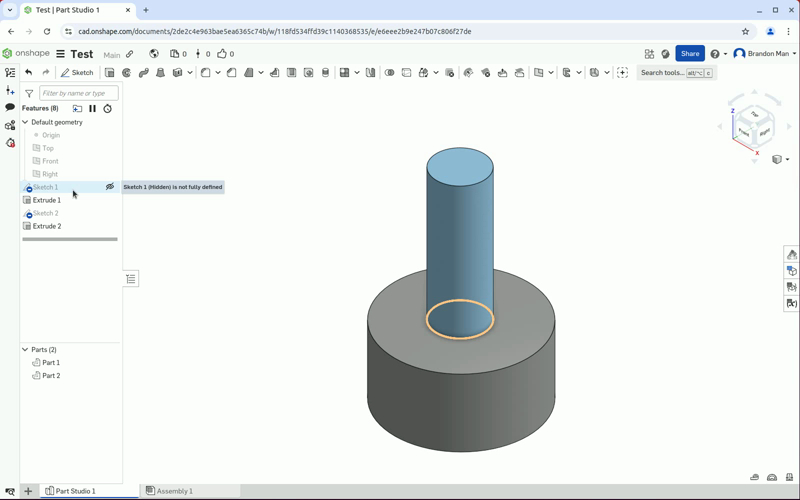
click(73, 189)